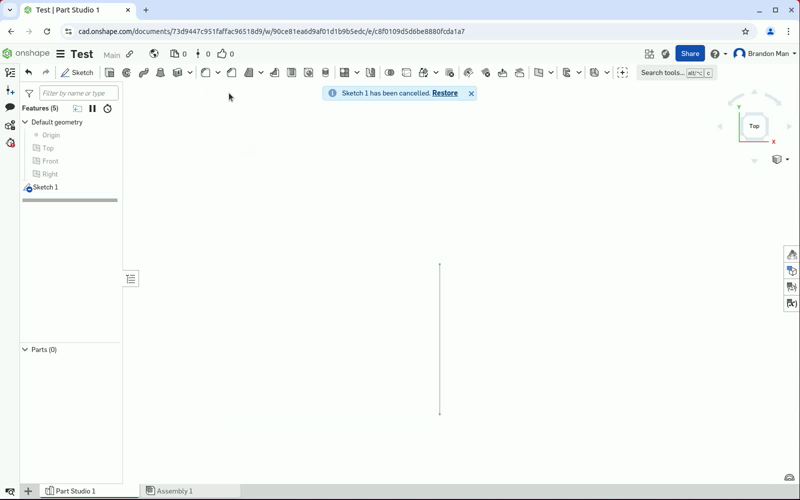
key(shift+h)
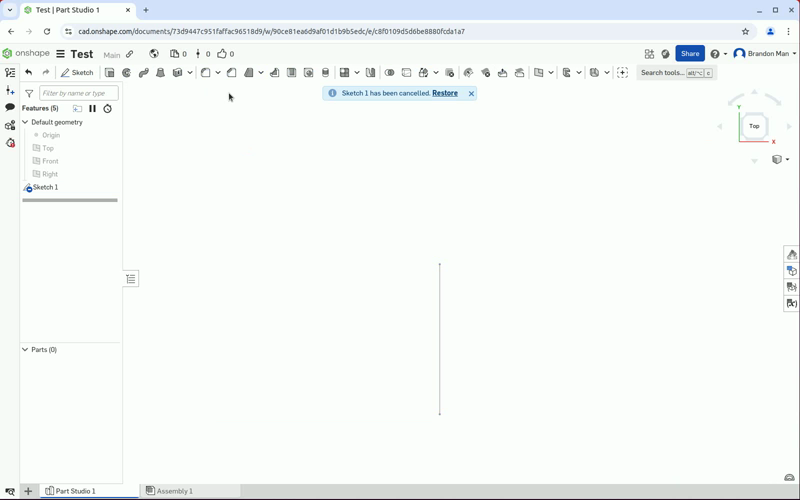
key(shift+s)
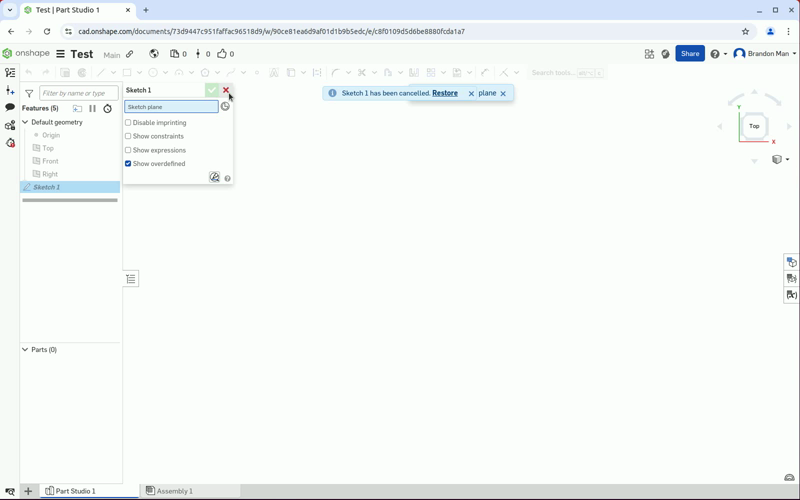
mouse_move(73, 150)
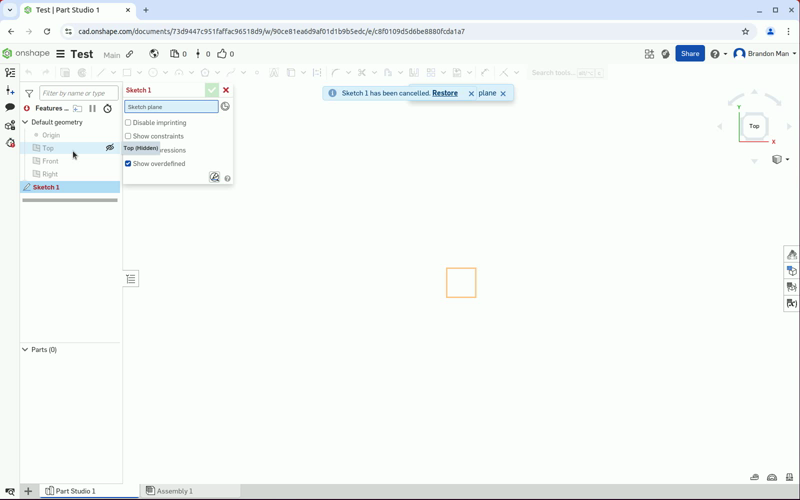
click(73, 150)
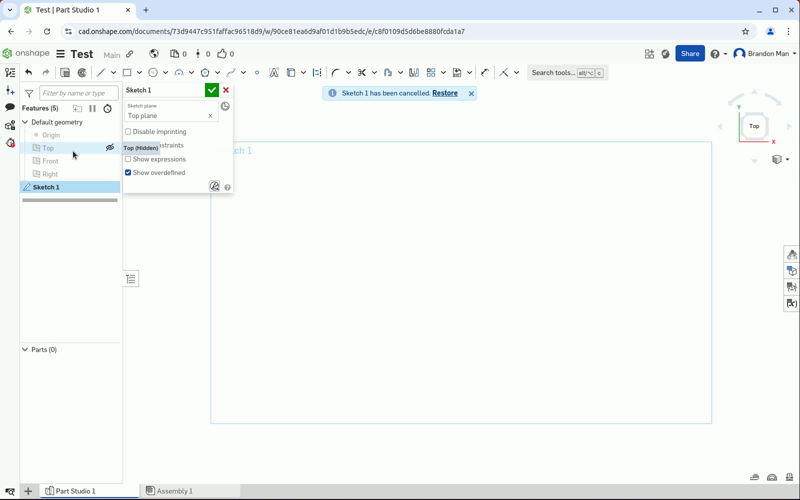
mouse_move(73, 352)
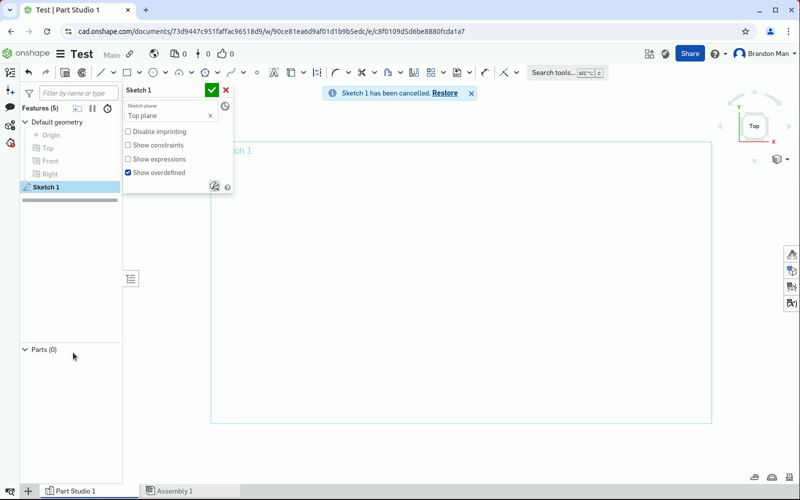
key(y)
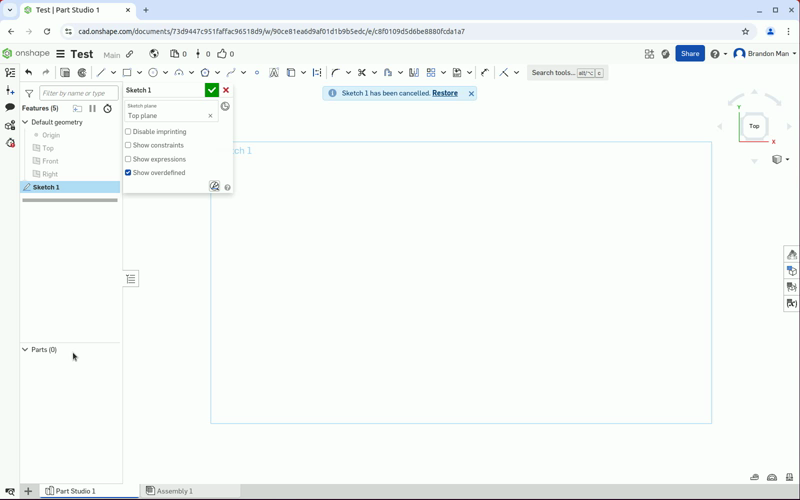
key(c)
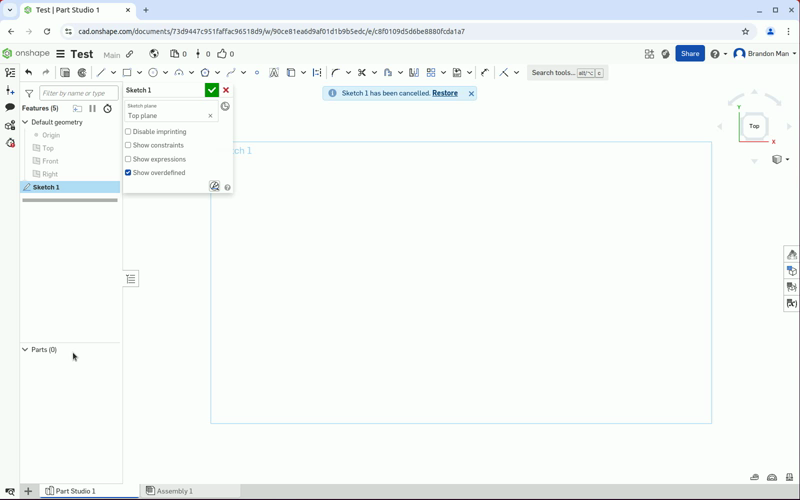
key_down(shift)
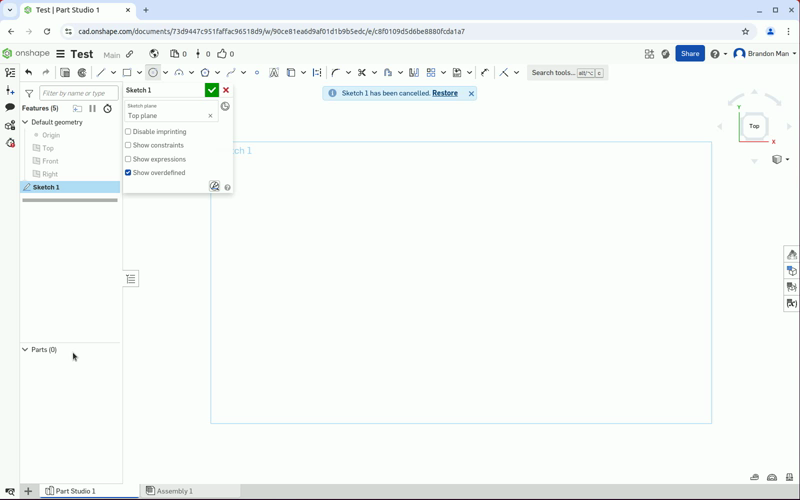
mouse_move(460, 282)
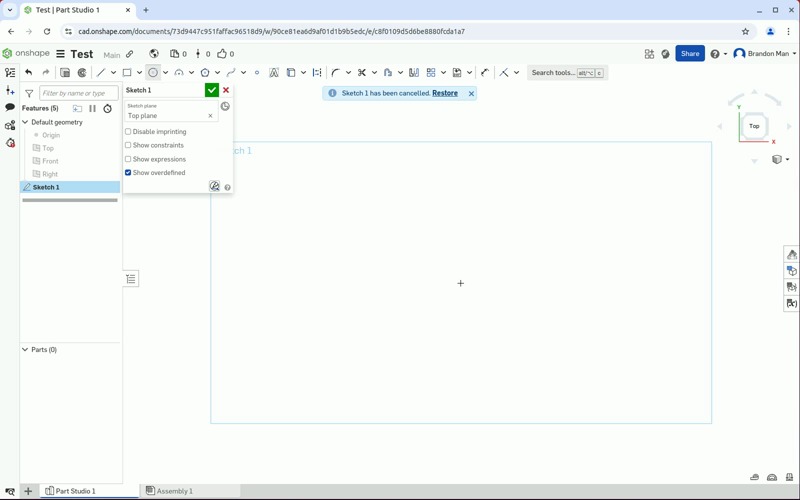
click(460, 282)
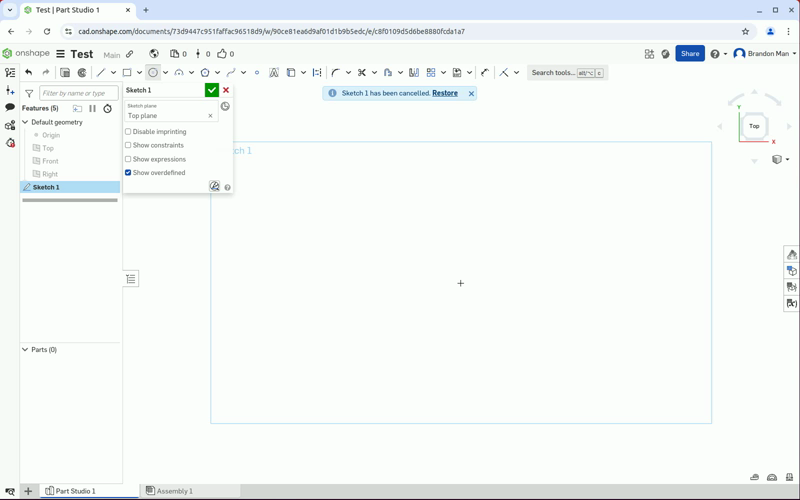
key_up(shift)
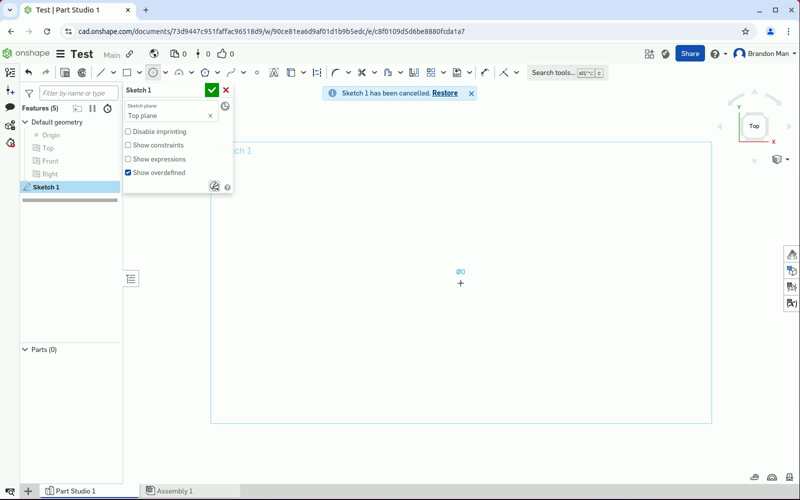
mouse_move(533, 282)
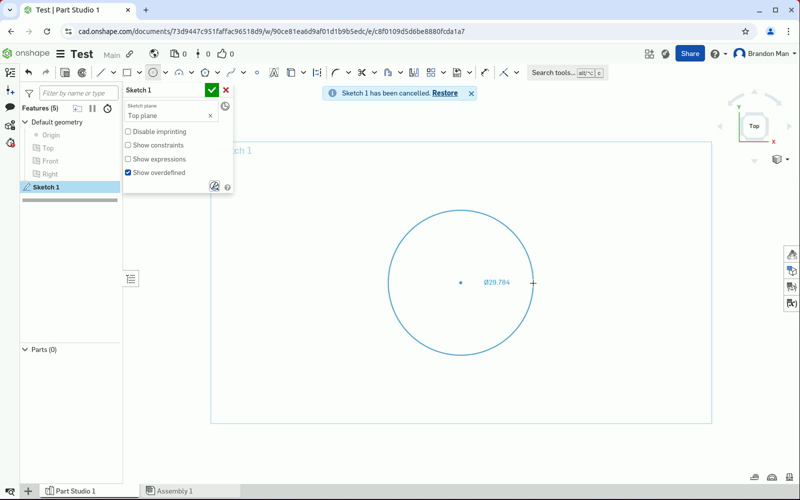
click(533, 282)
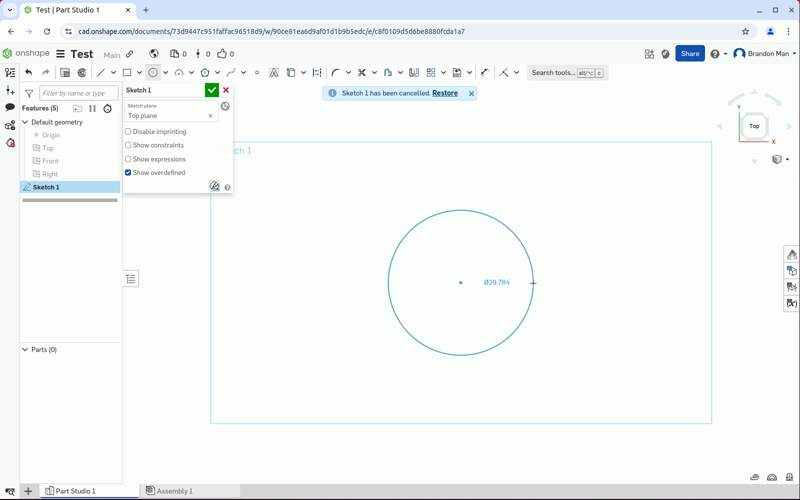
key(esc)
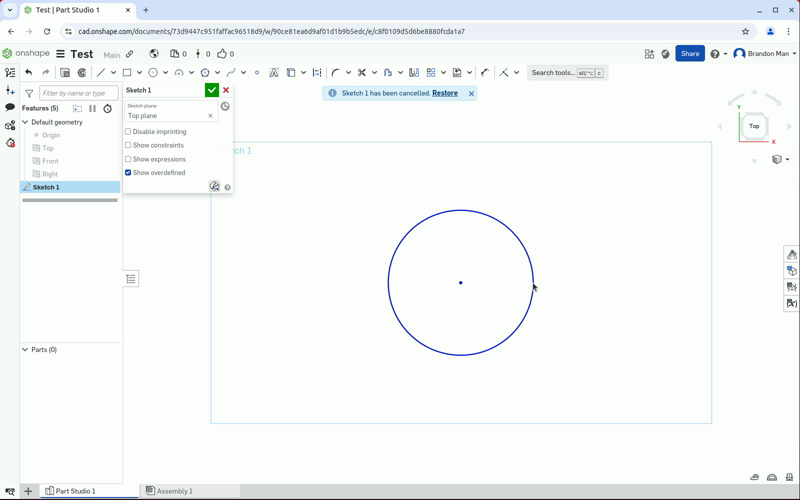
key(c)
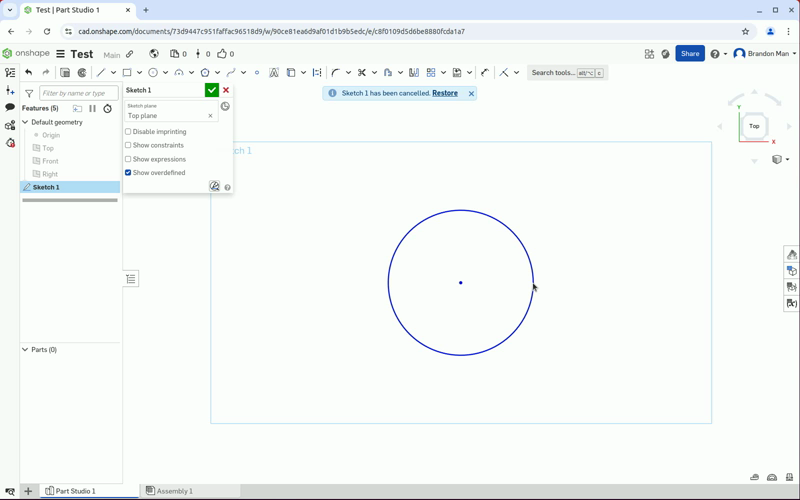
key_down(shift)
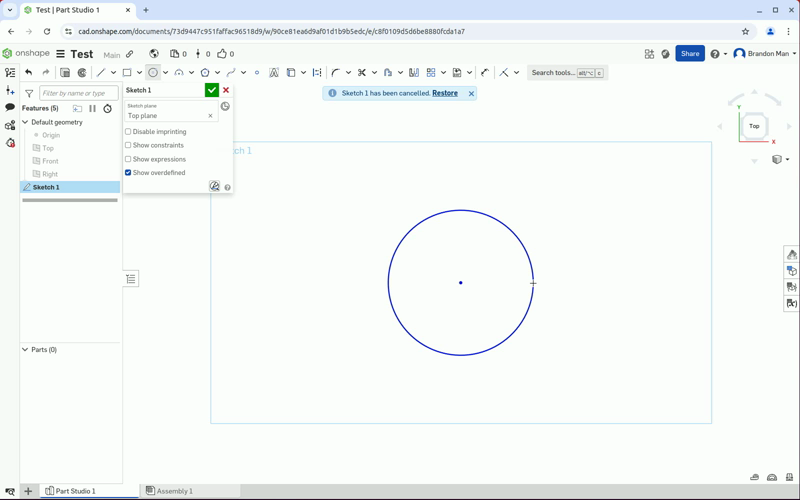
mouse_move(460, 282)
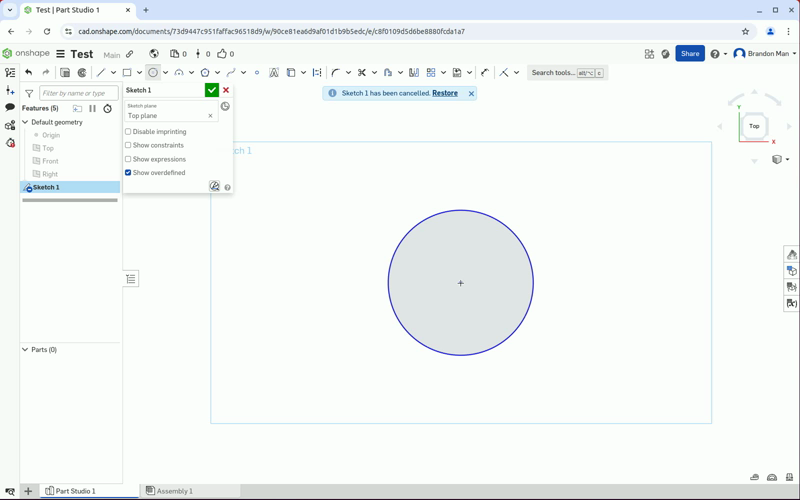
click(460, 282)
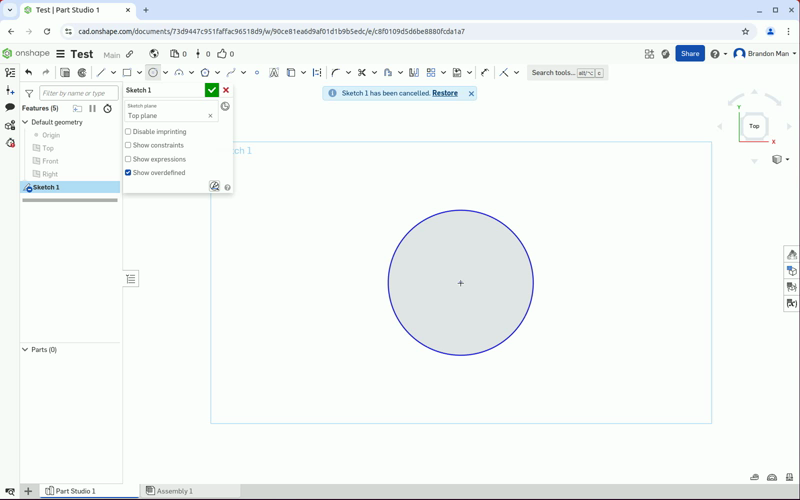
key_up(shift)
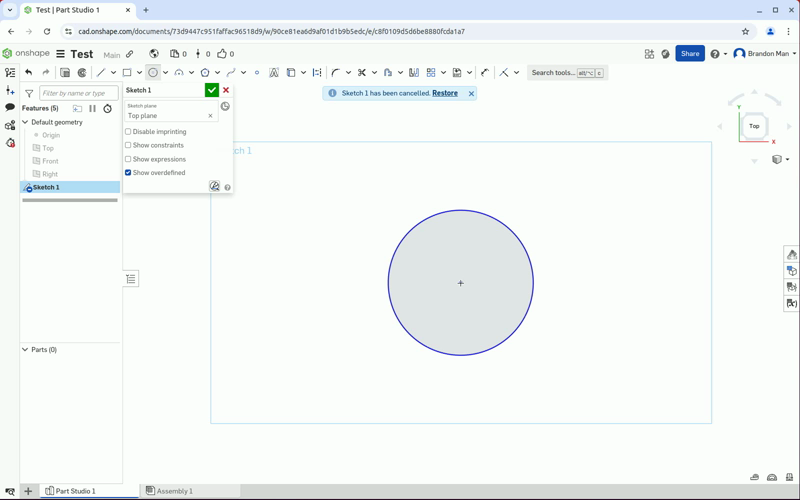
mouse_move(500, 282)
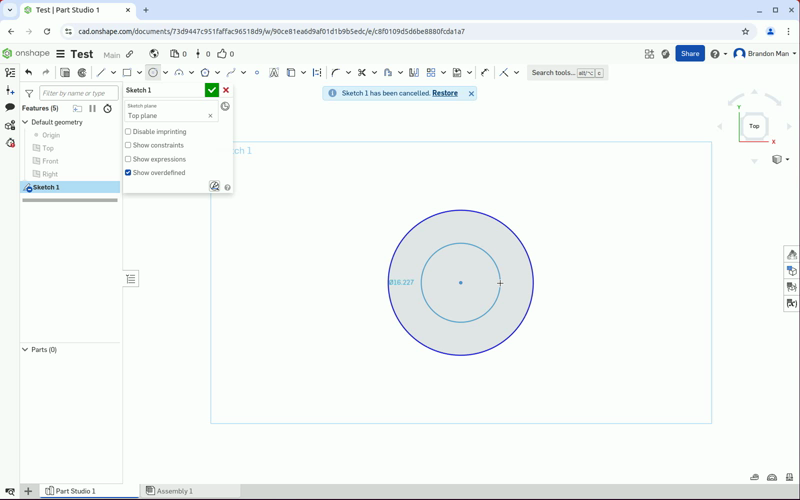
click(500, 282)
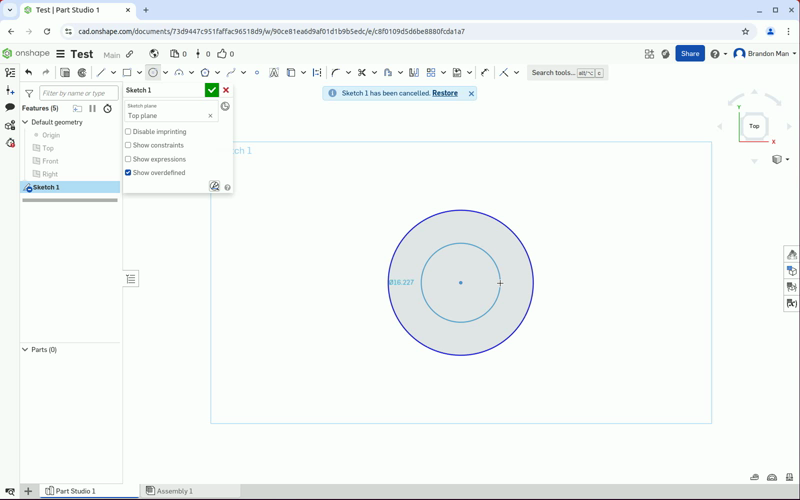
key(esc)
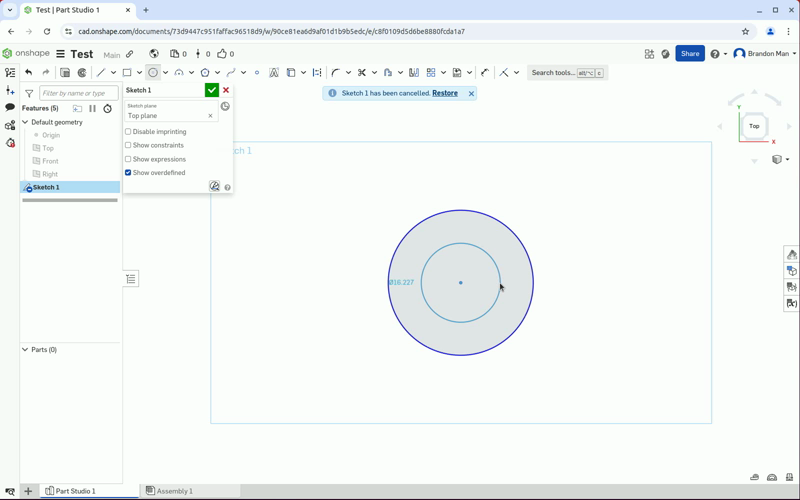
mouse_move(477, 231)
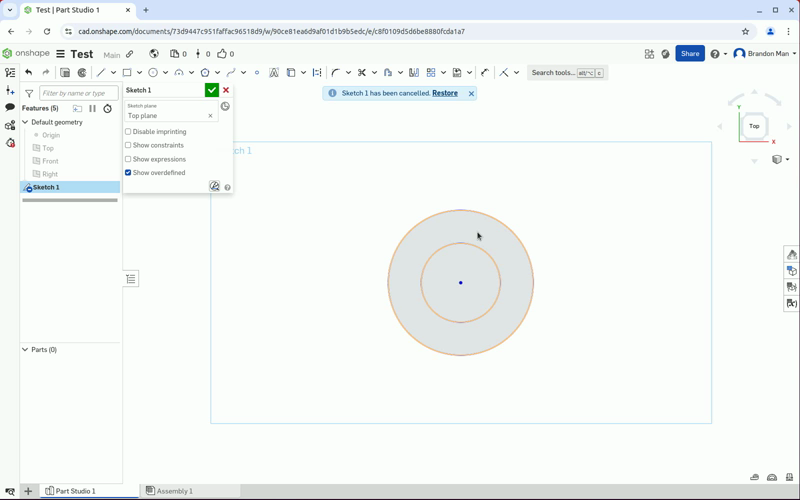
click(477, 231)
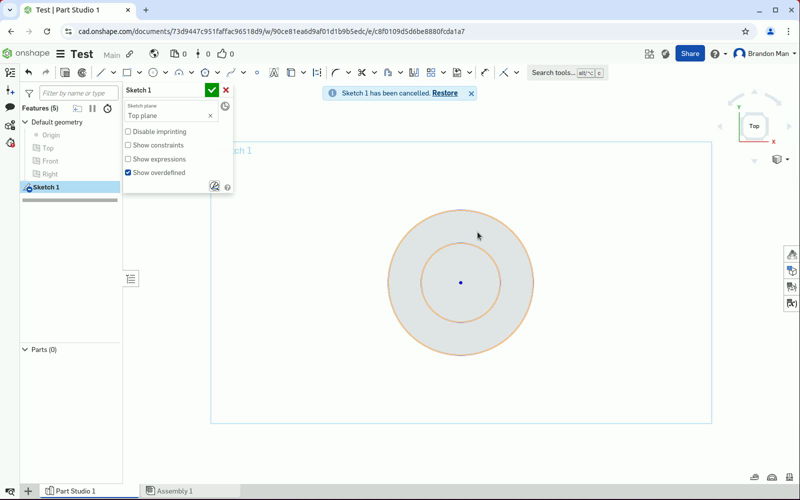
mouse_move(73, 352)
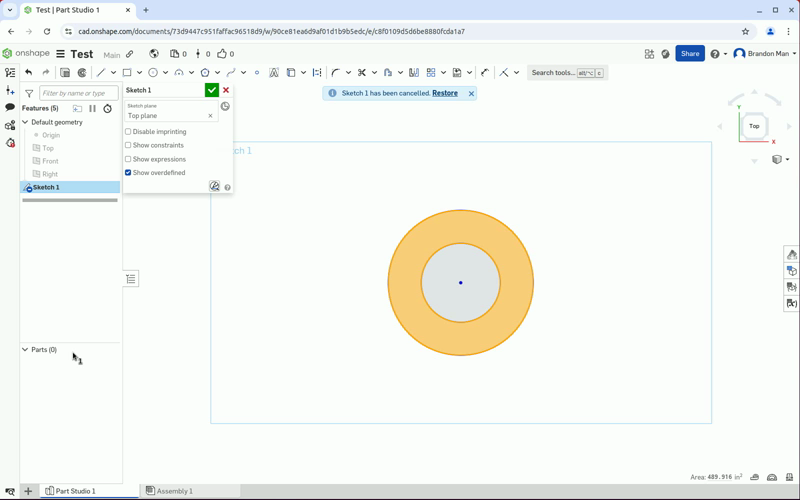
key(shift+y)
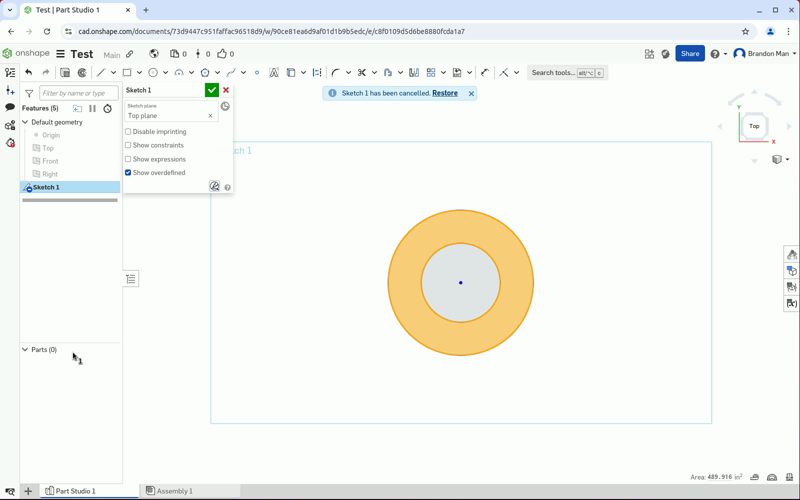
key(shift+e)
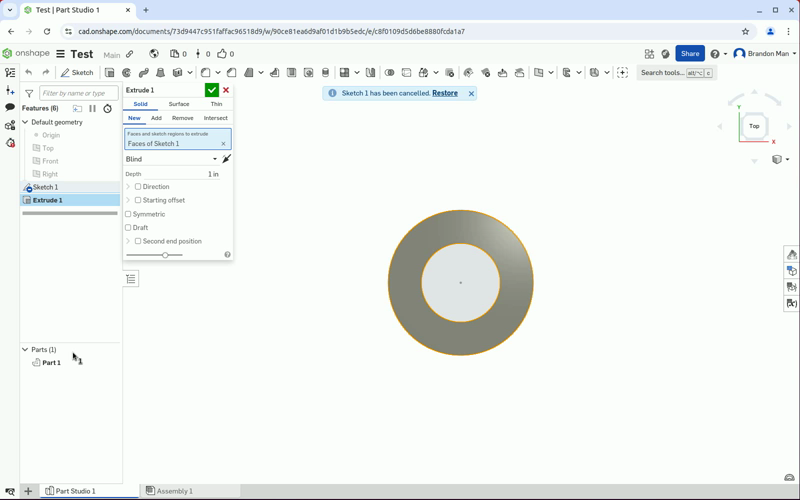
mouse_move(143, 106)
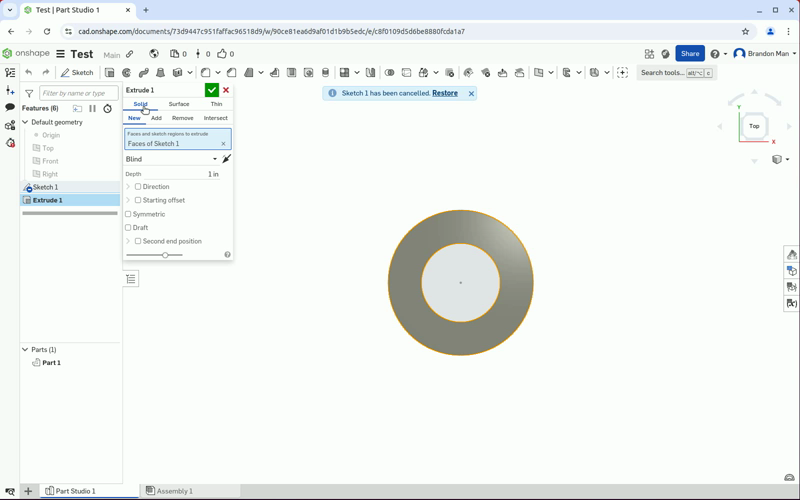
click(143, 106)
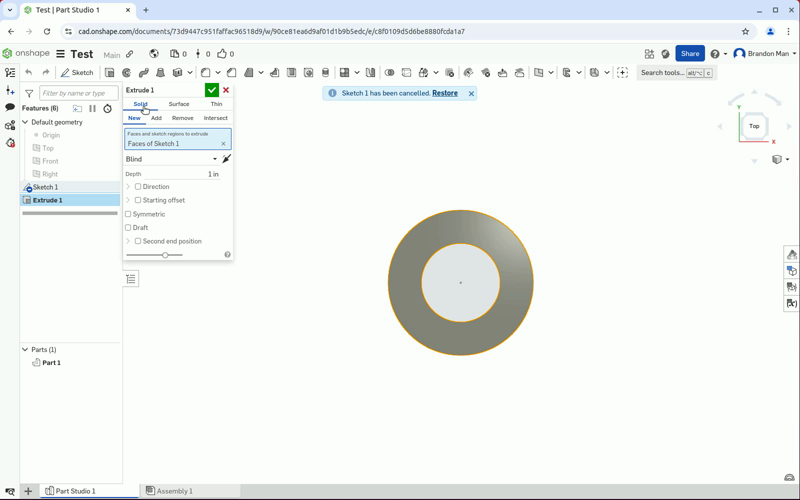
mouse_move(137, 120)
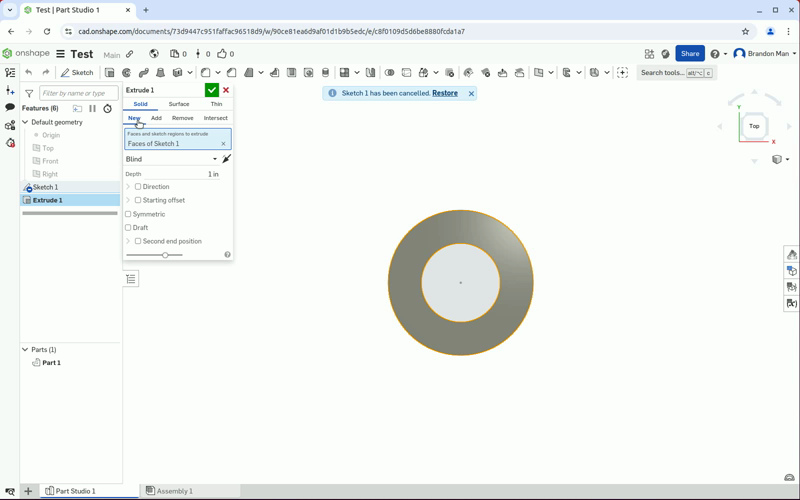
click(137, 120)
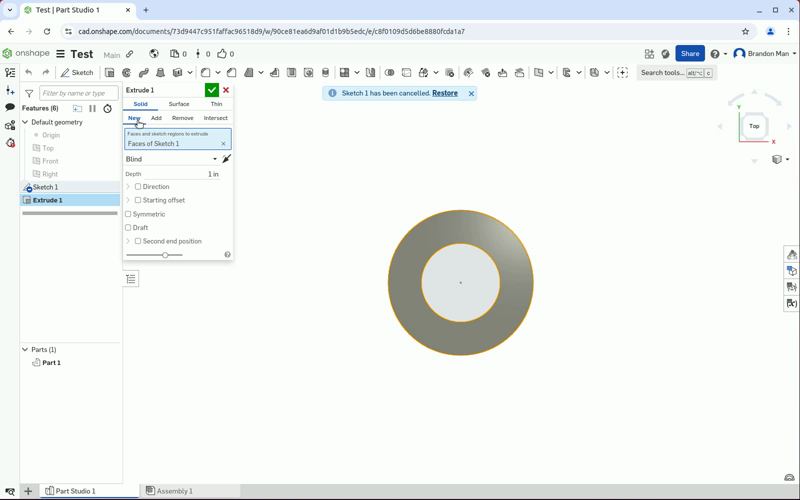
key(tab, 4)
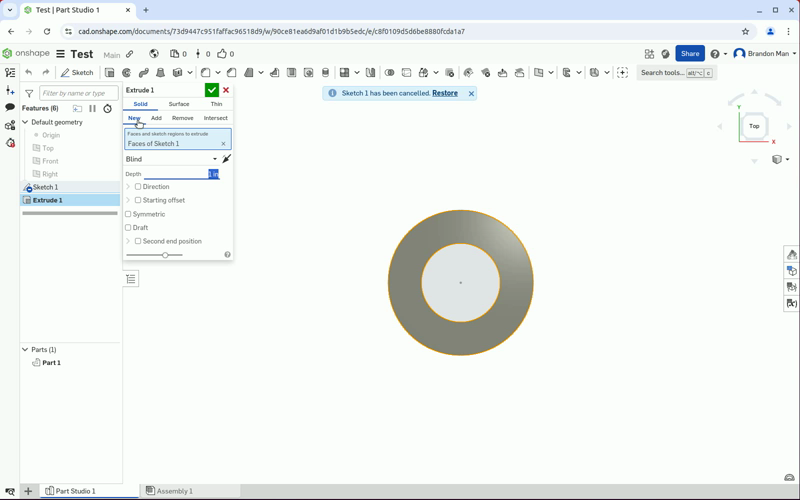
text(23.108)
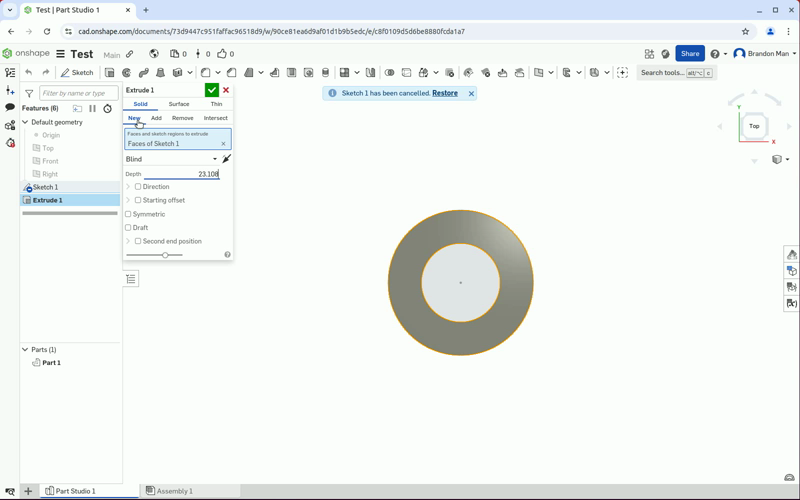
key(enter)
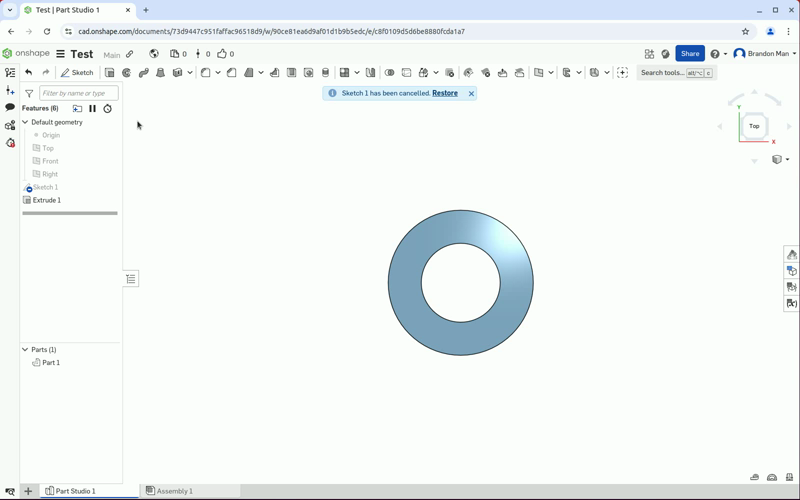
key(shift+h)
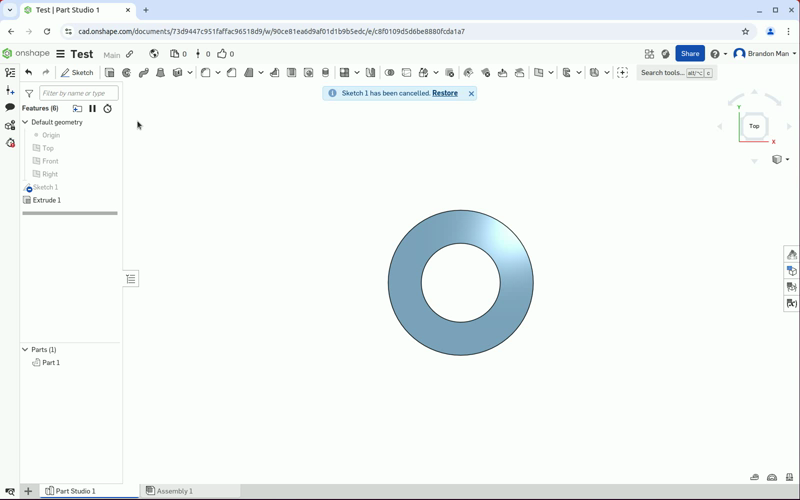
key(shift+h)
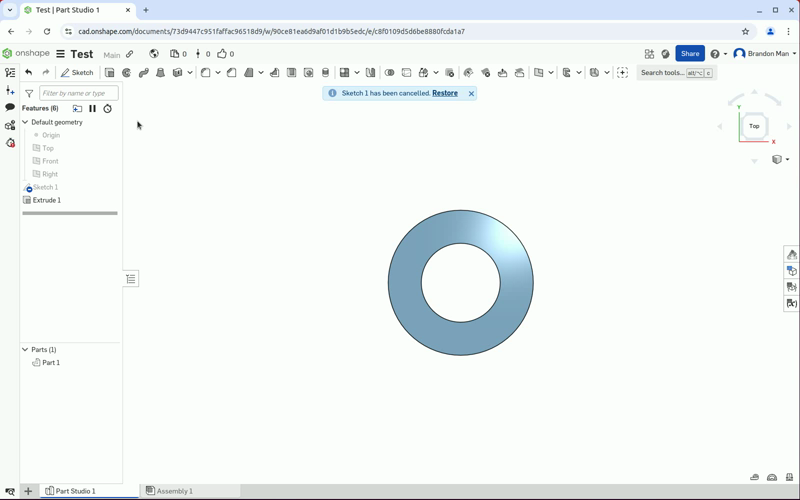
mouse_move(73, 189)
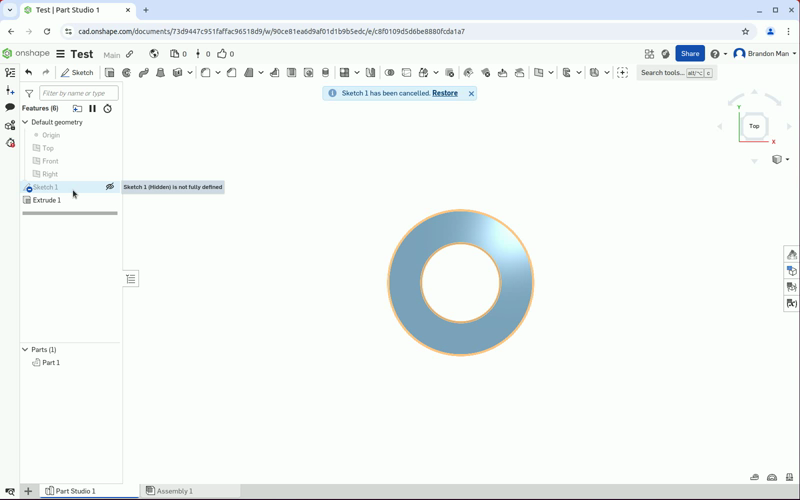
click(73, 189)
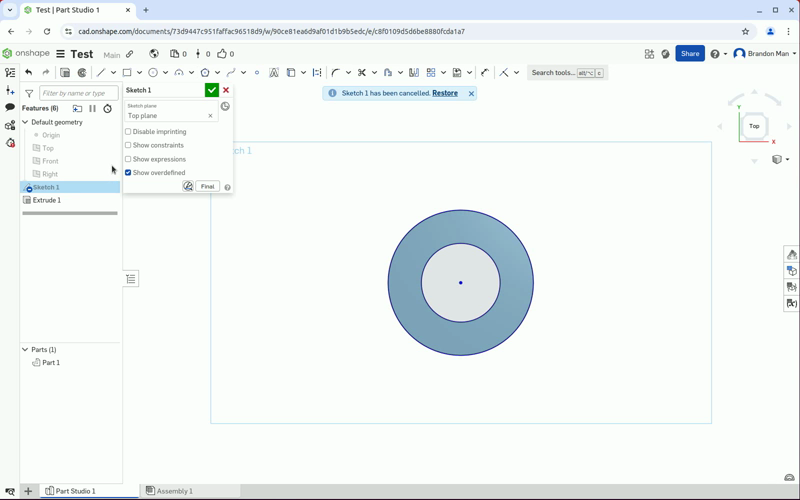
mouse_move(229, 92)
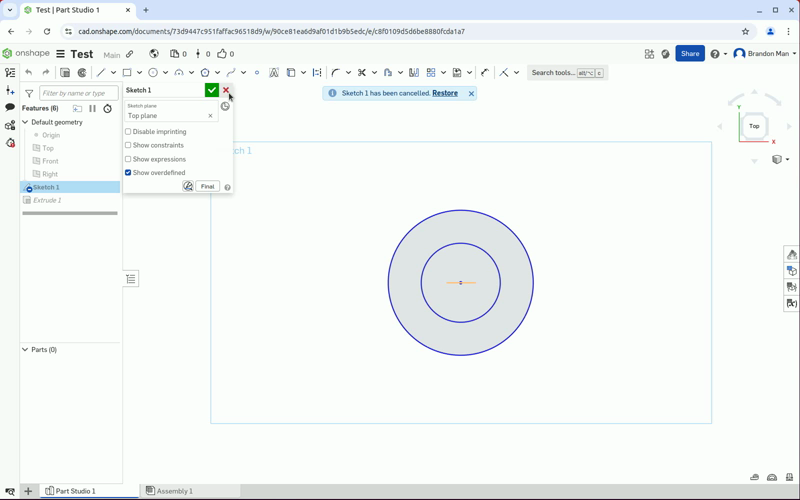
click(229, 92)
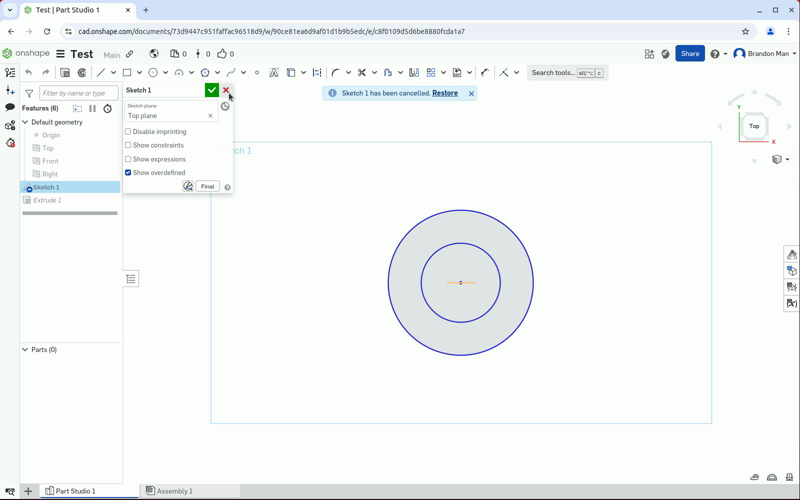
key(shift+s)
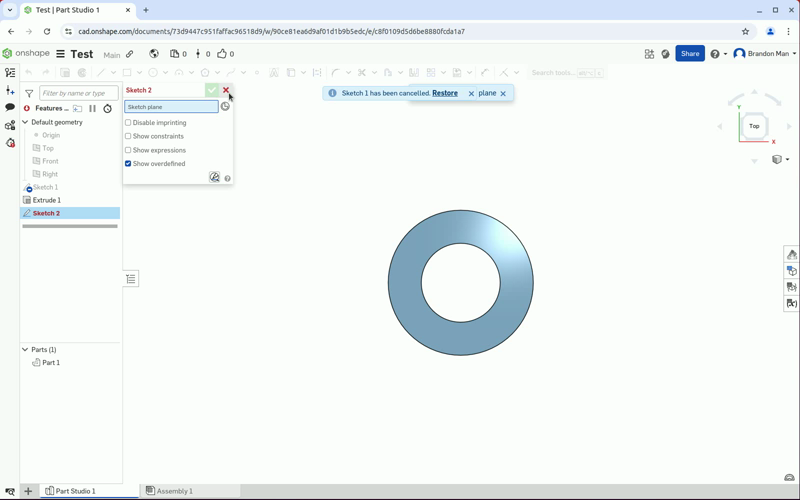
mouse_move(73, 150)
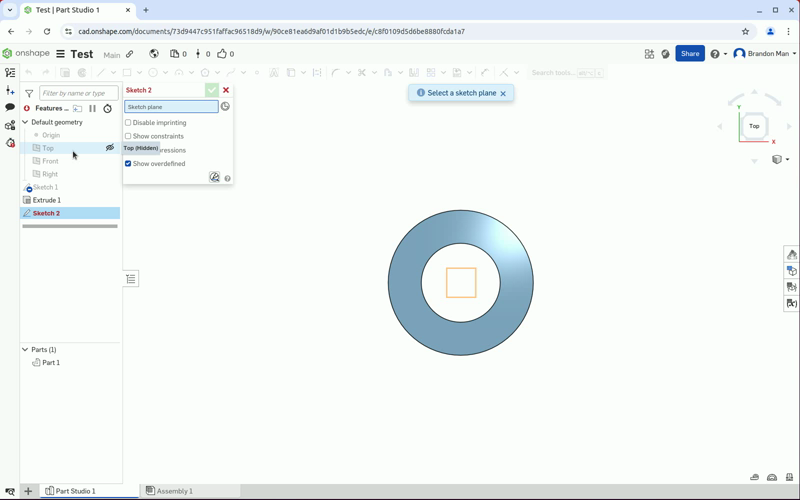
click(73, 150)
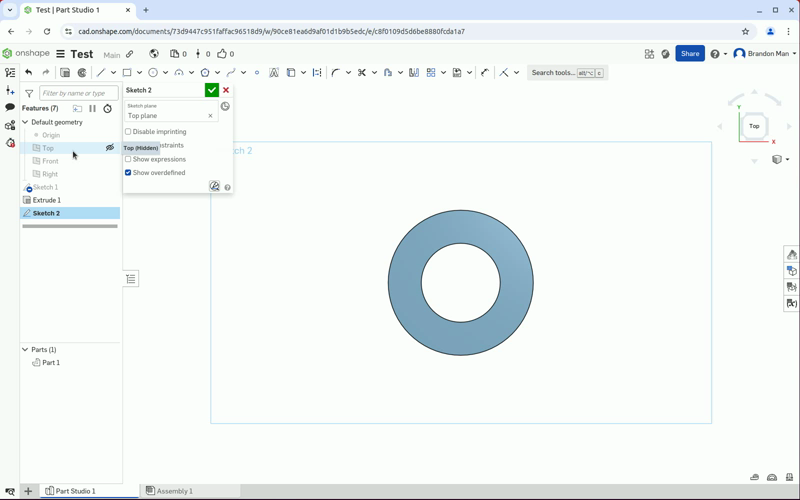
mouse_move(73, 352)
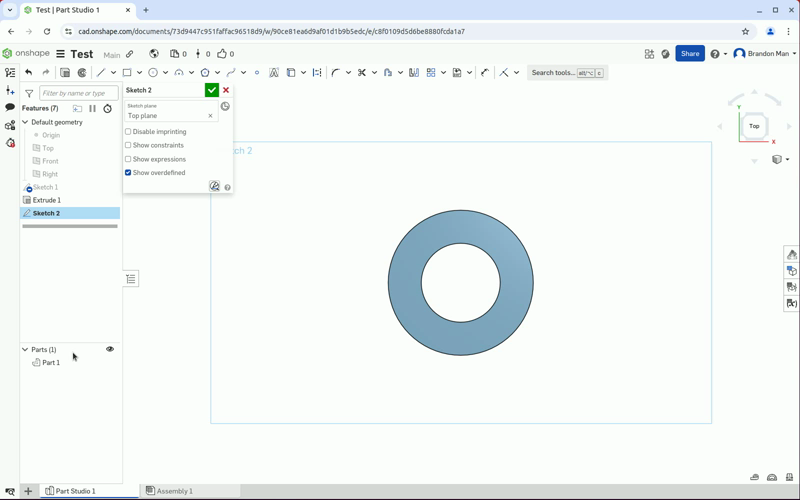
key(y)
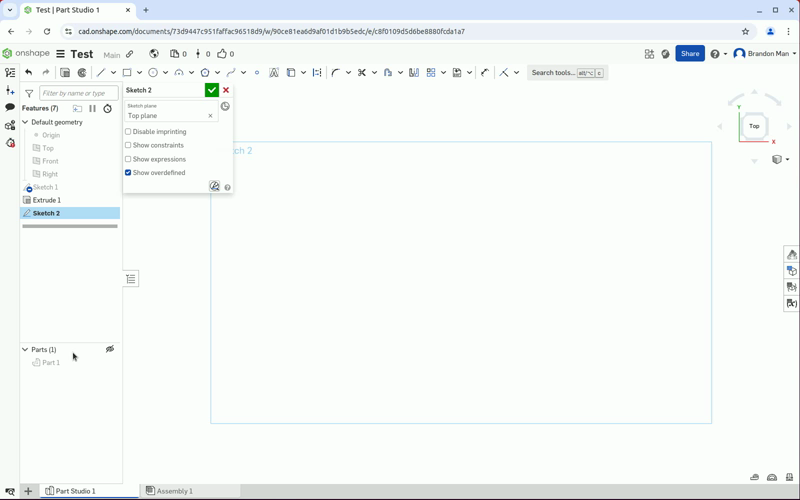
key(c)
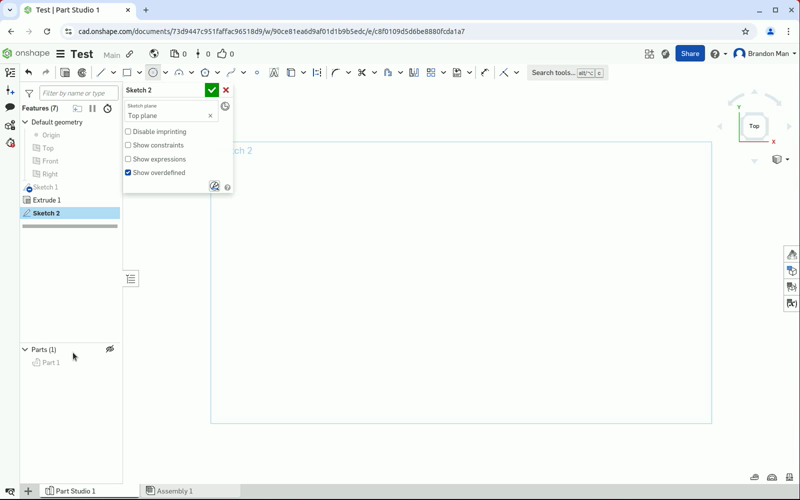
key_down(shift)
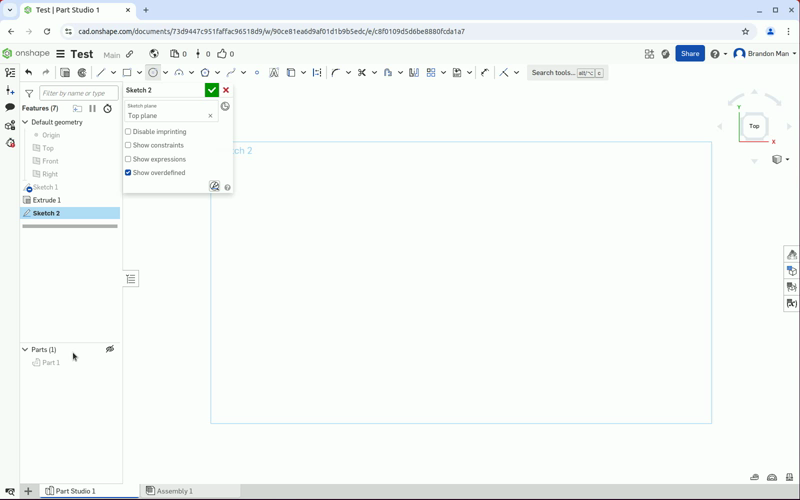
mouse_move(460, 282)
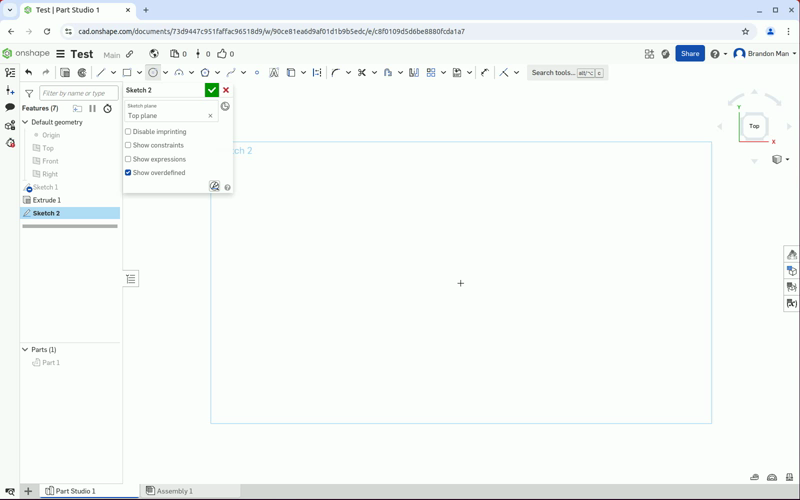
click(460, 282)
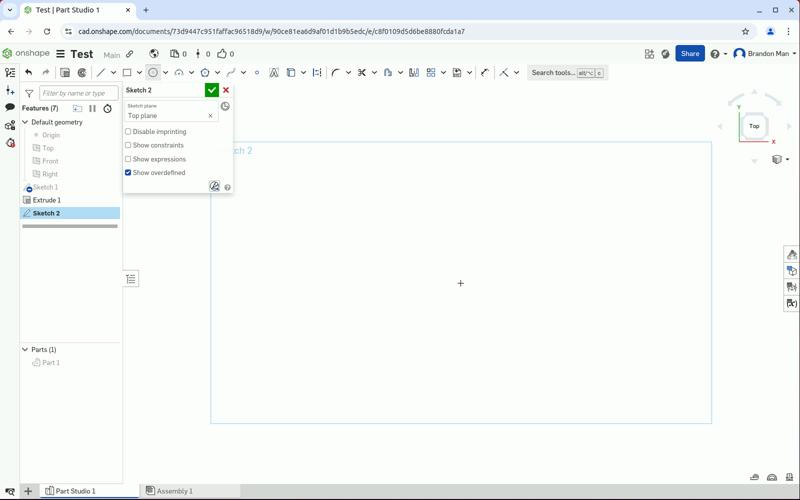
key_up(shift)
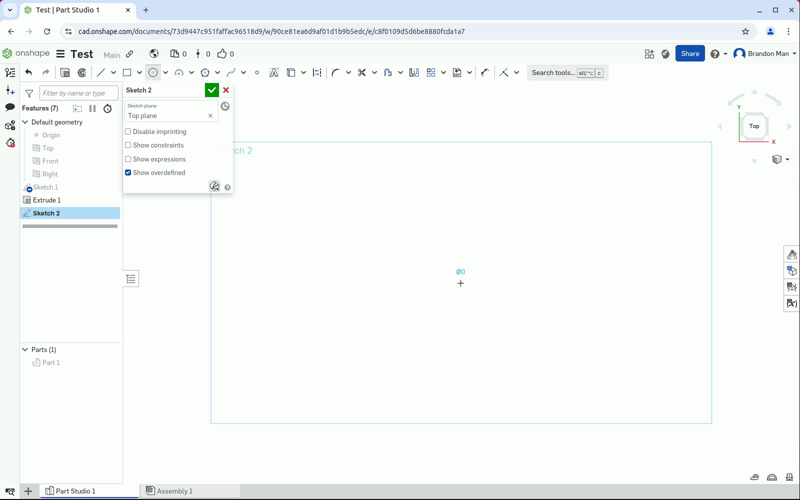
mouse_move(561, 282)
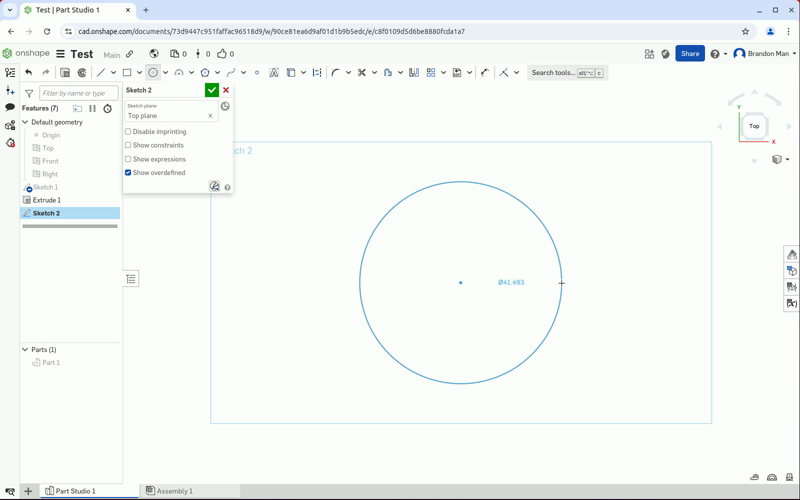
click(561, 282)
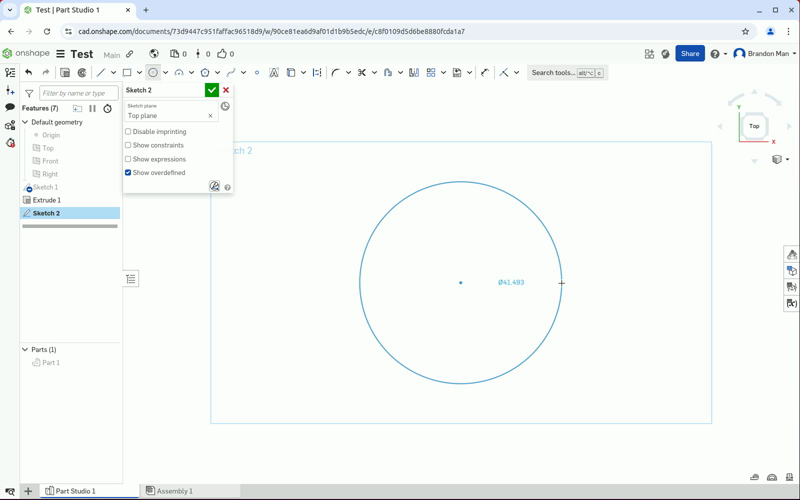
key(esc)
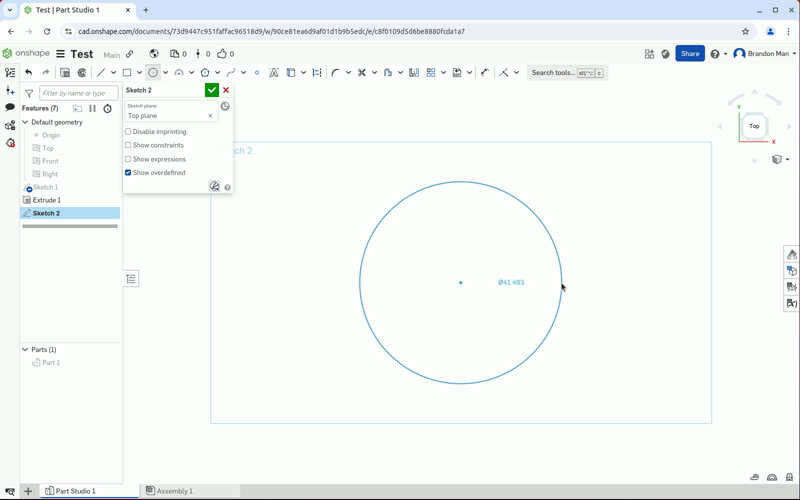
key(c)
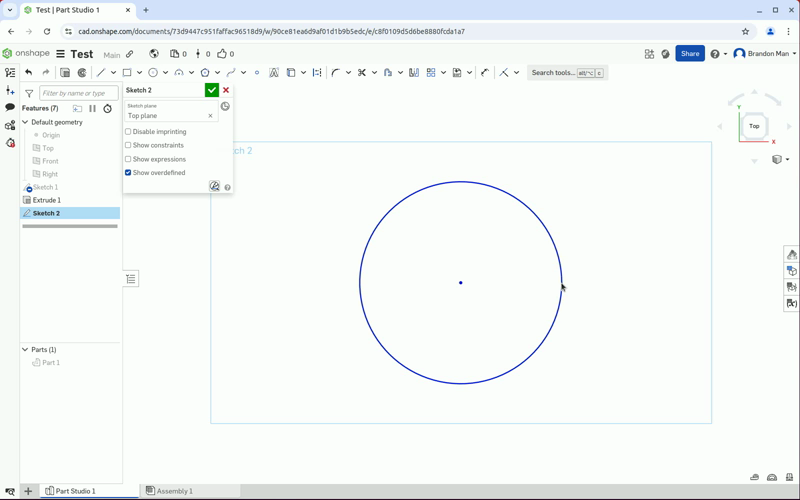
key_down(shift)
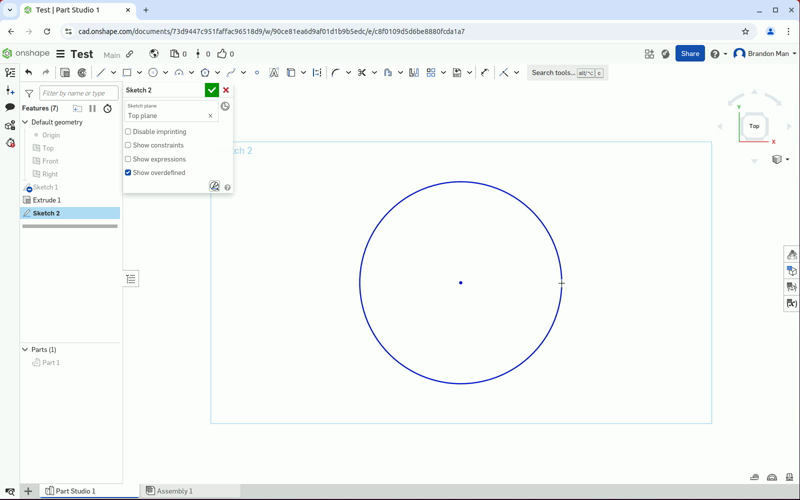
mouse_move(460, 282)
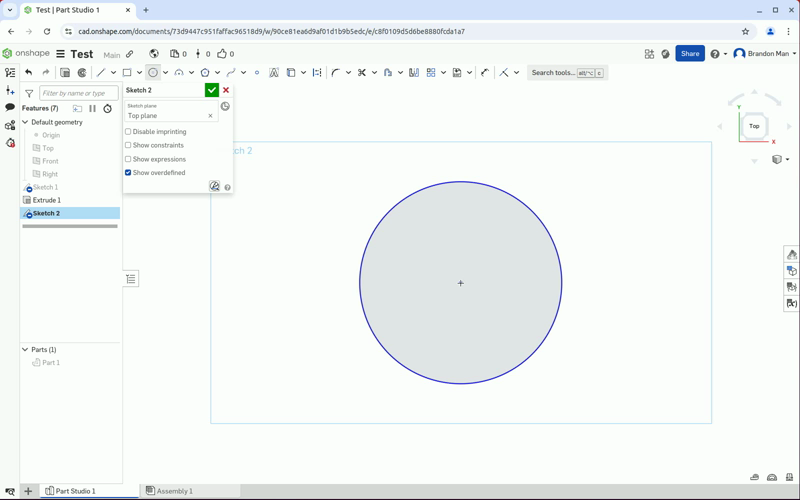
click(460, 282)
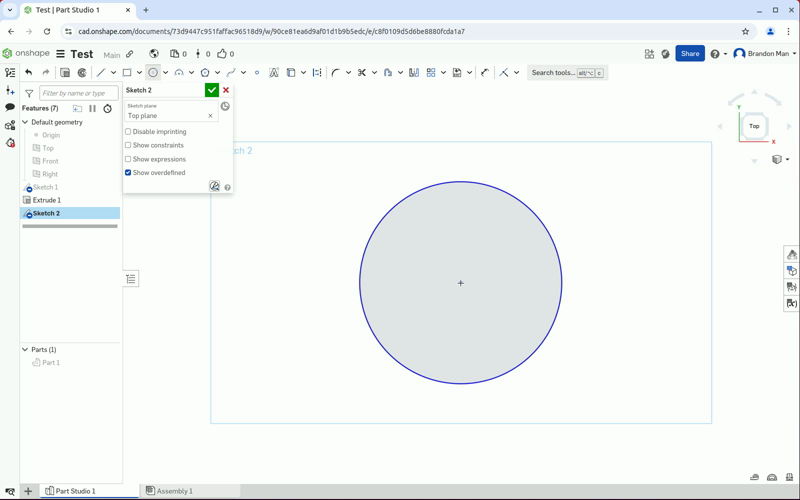
key_up(shift)
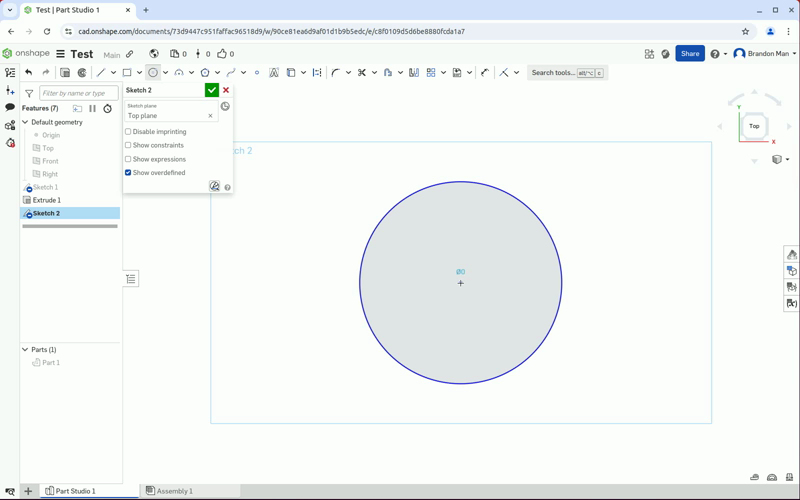
mouse_move(500, 282)
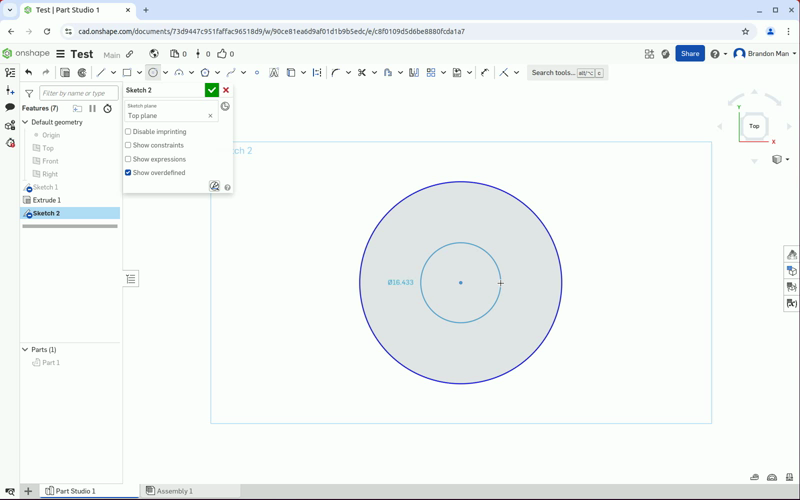
click(500, 282)
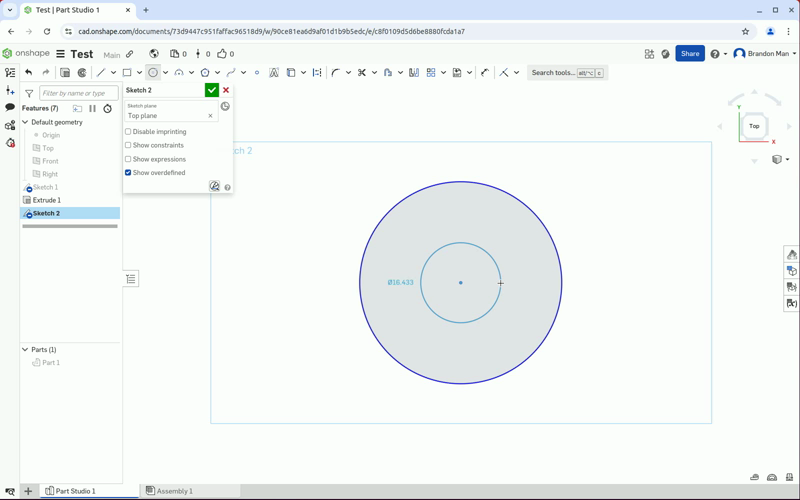
key(esc)
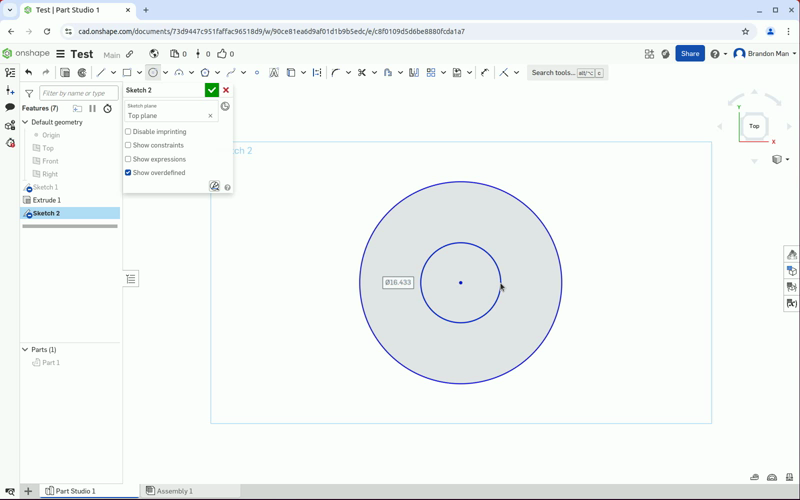
mouse_move(453, 208)
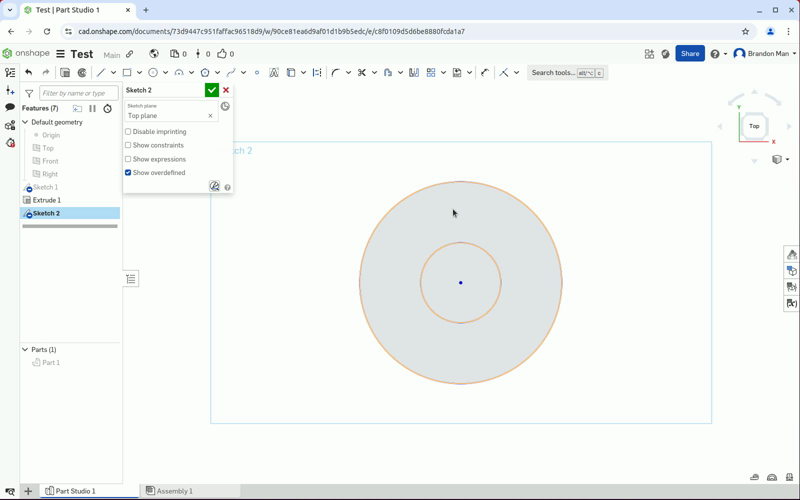
click(453, 208)
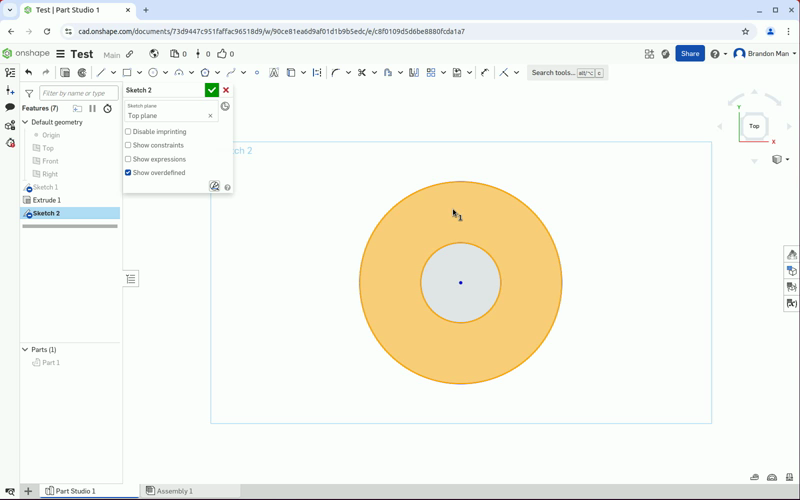
mouse_move(73, 352)
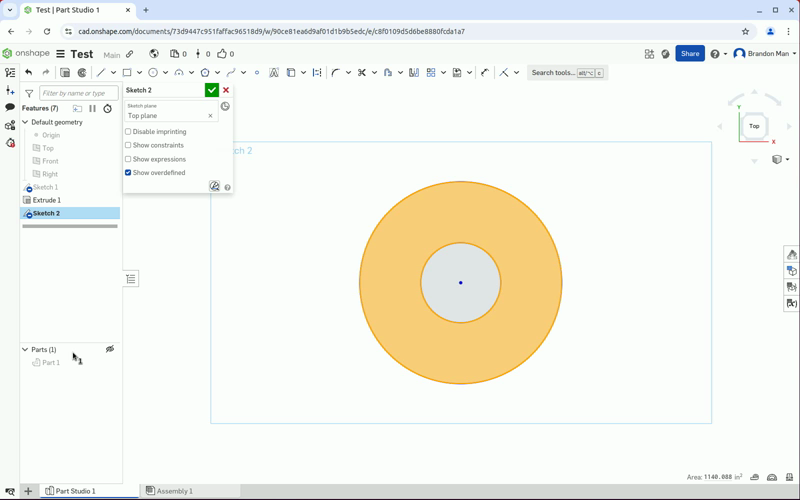
key(shift+y)
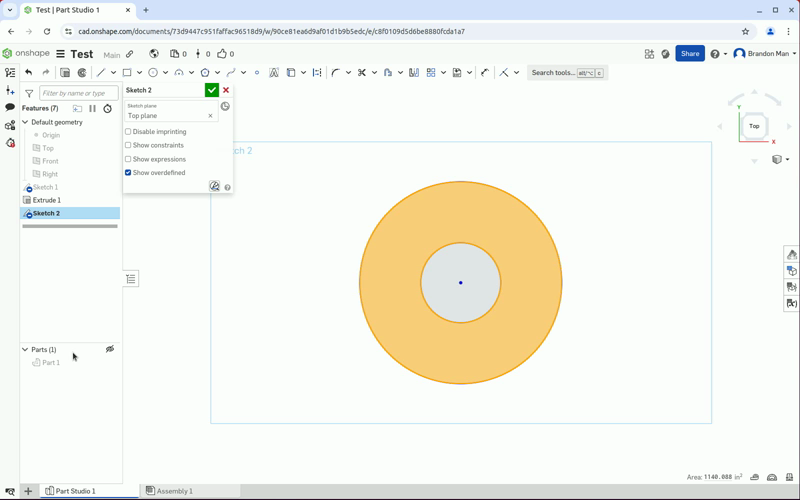
key(shift+e)
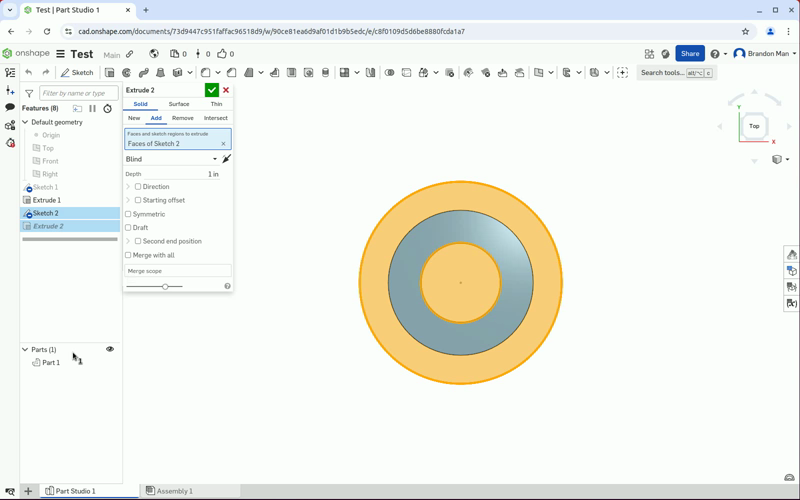
mouse_move(143, 106)
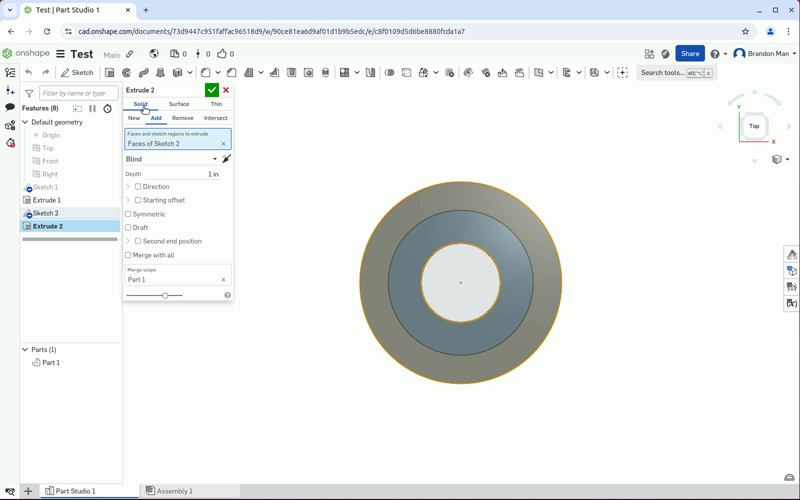
click(143, 106)
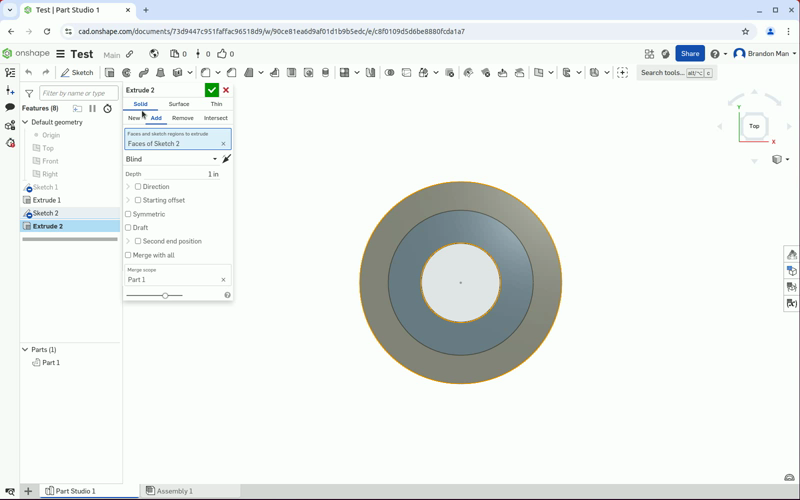
mouse_move(137, 120)
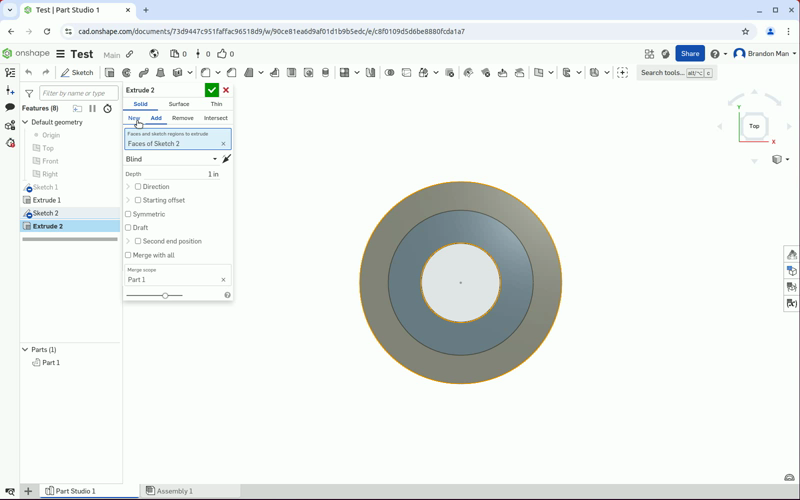
click(137, 120)
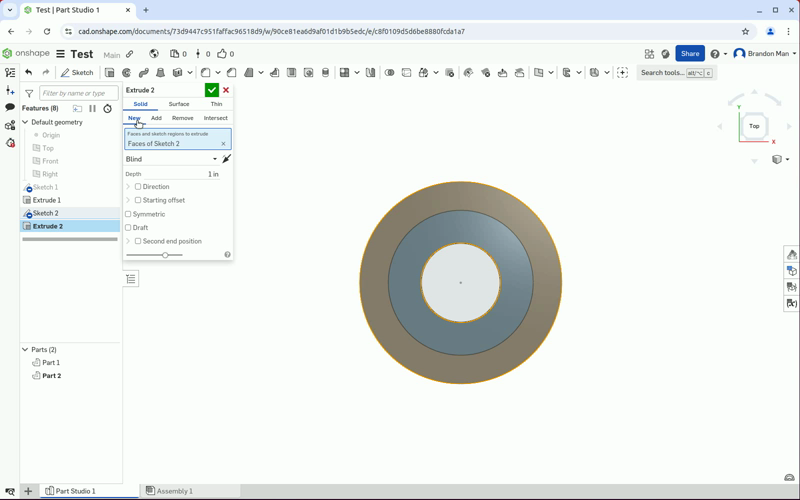
key(tab, 4)
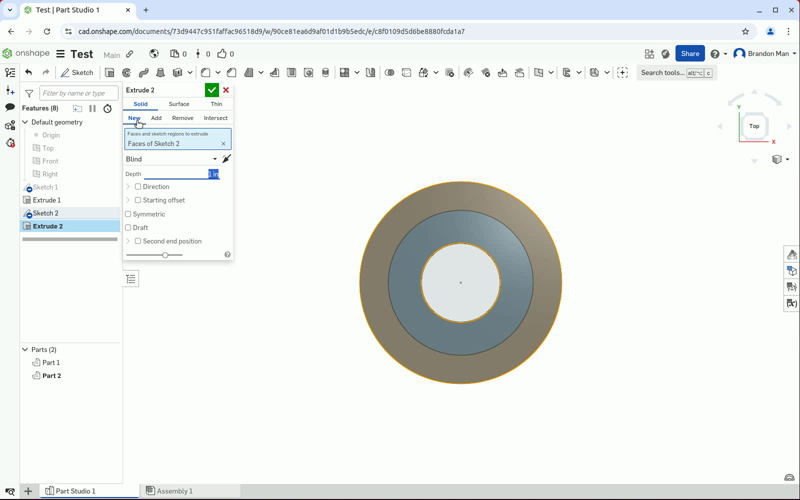
text(-3.37)
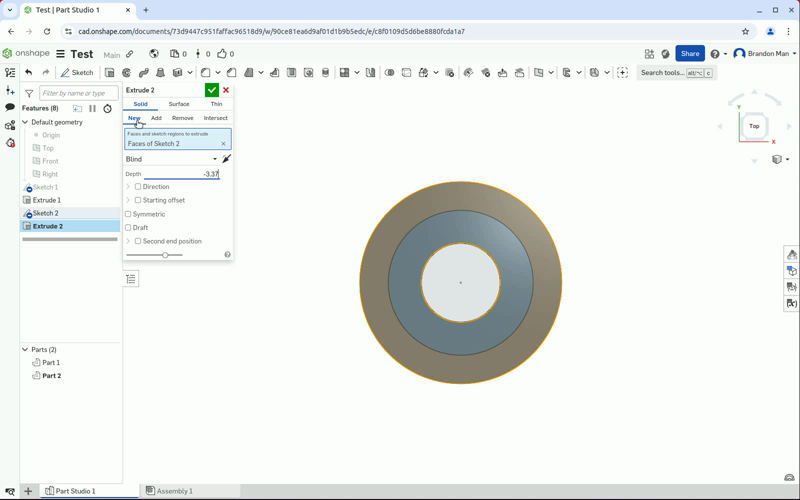
key(enter)
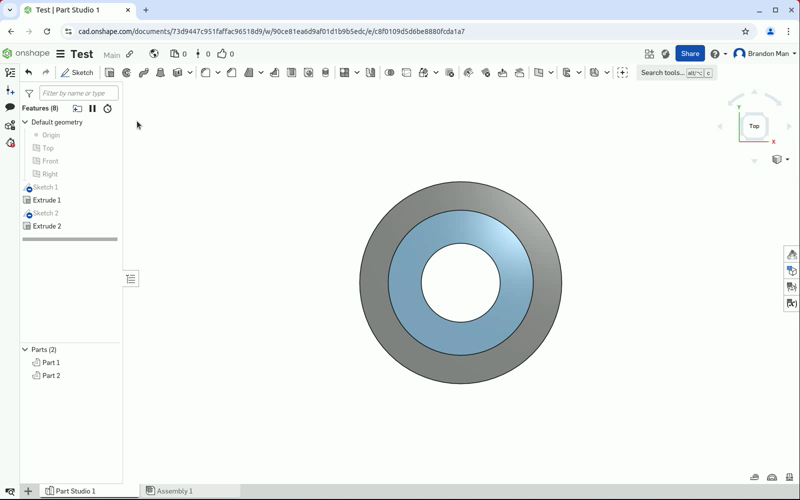
key(shift+h)
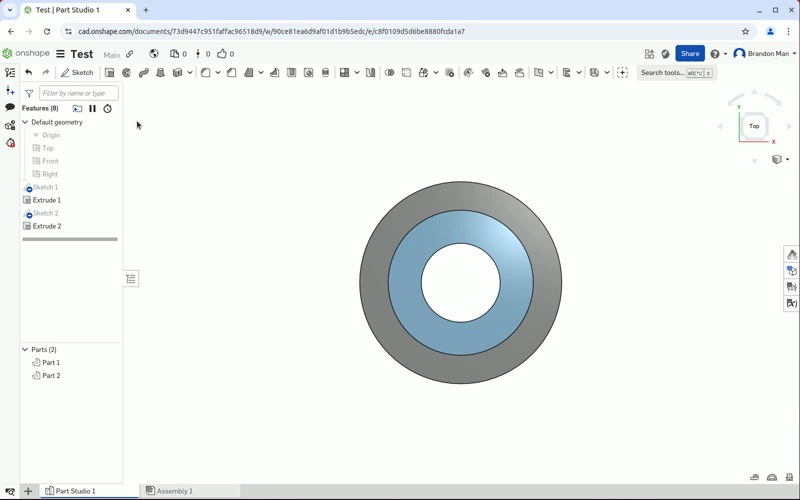
key(shift+h)
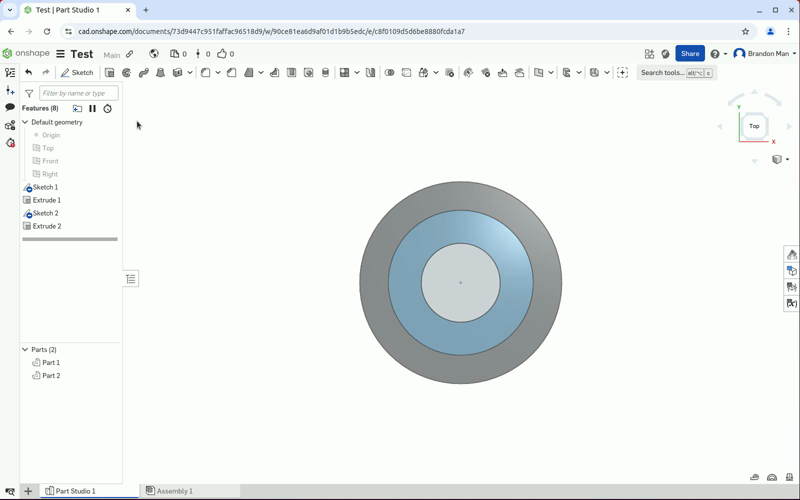
key(shift+7)
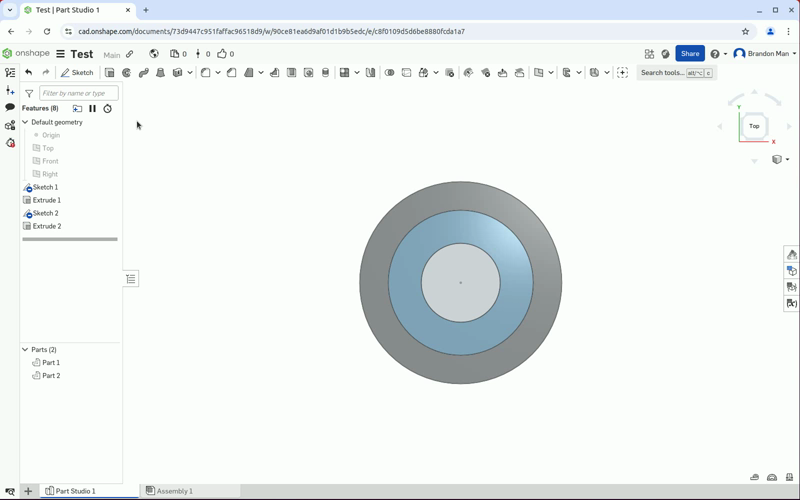
key(up, 3)
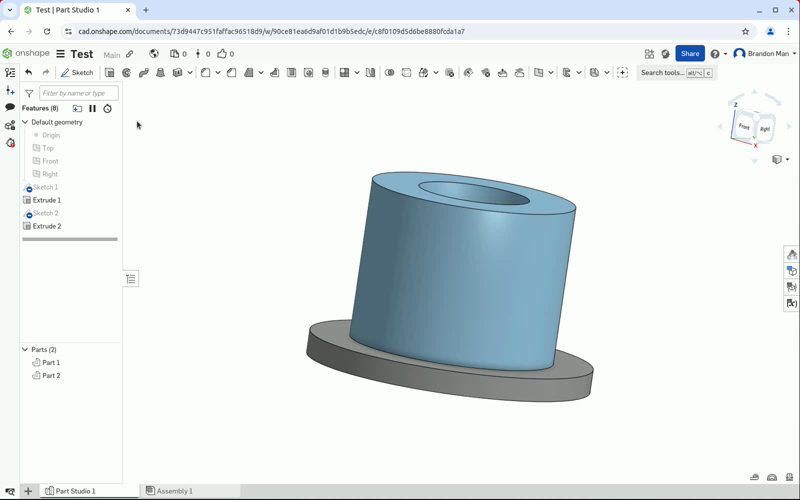
key(left, 3)
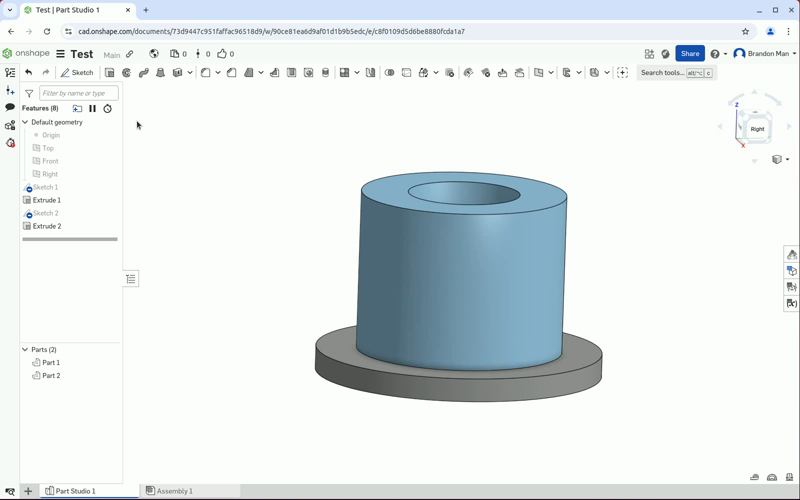
key(right, 3)
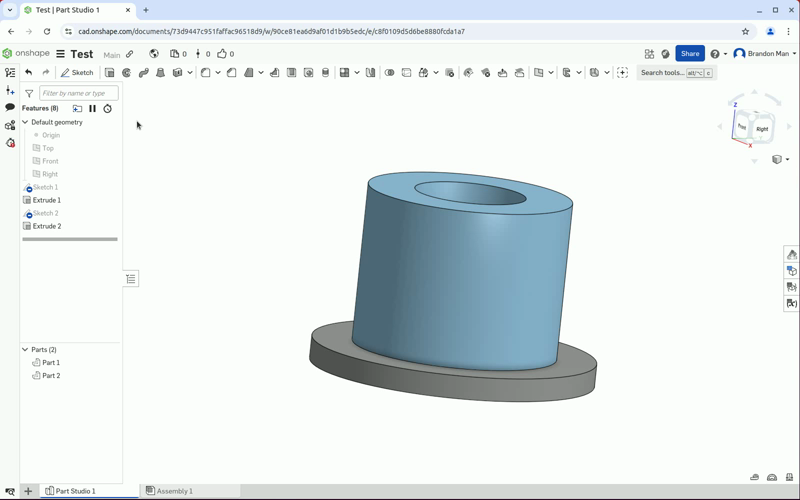
key(down, 3)
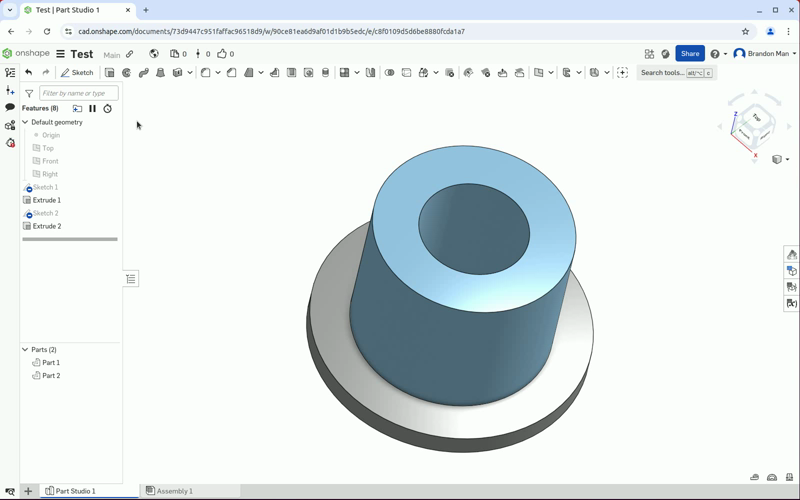
mouse_move(73, 189)
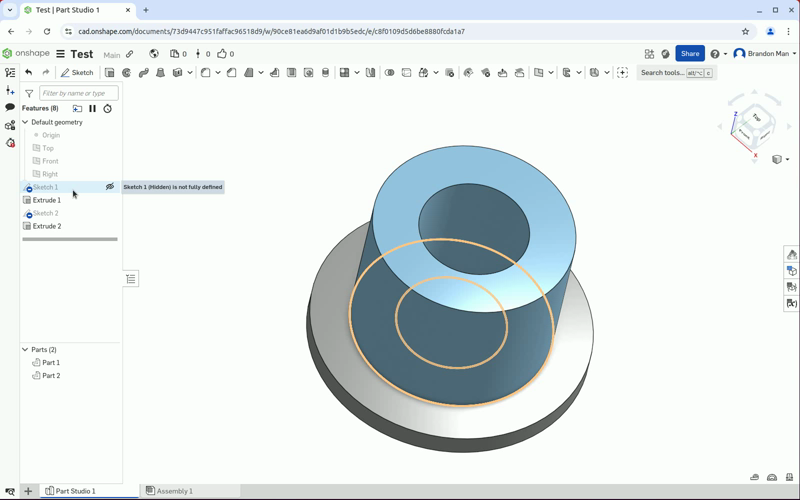
click(73, 189)